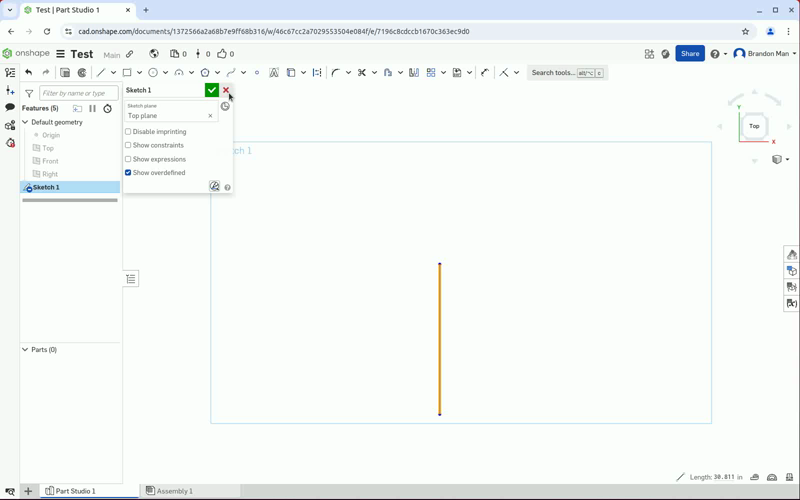
key(shift+h)
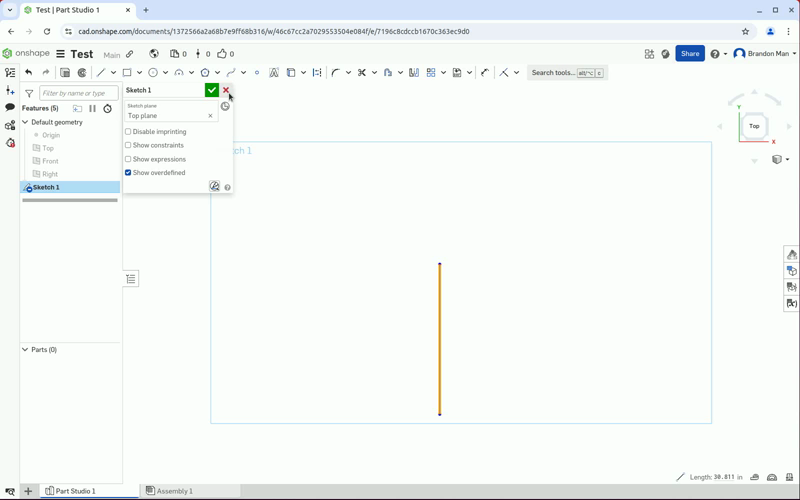
key(shift+s)
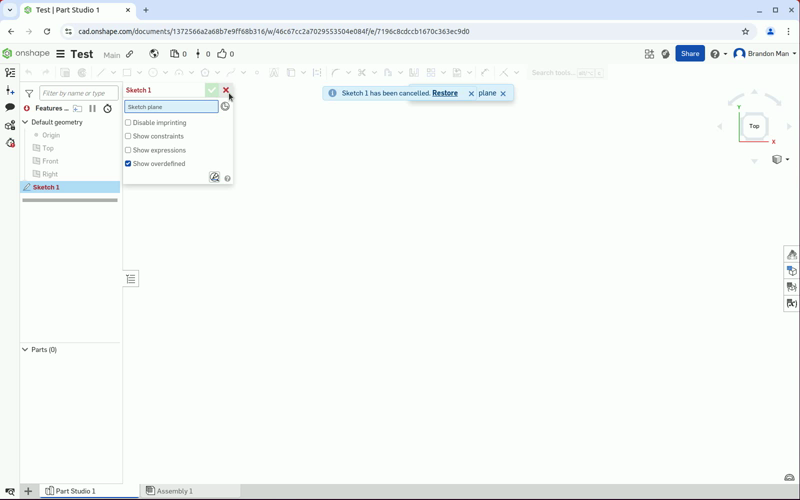
mouse_move(73, 150)
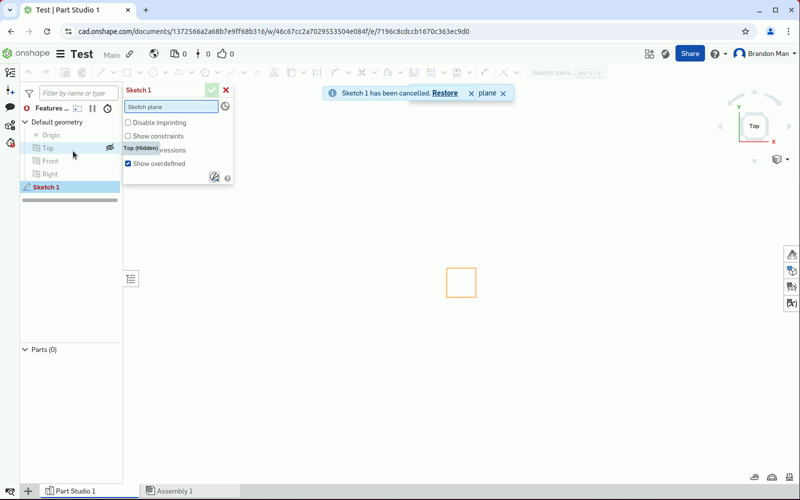
click(73, 150)
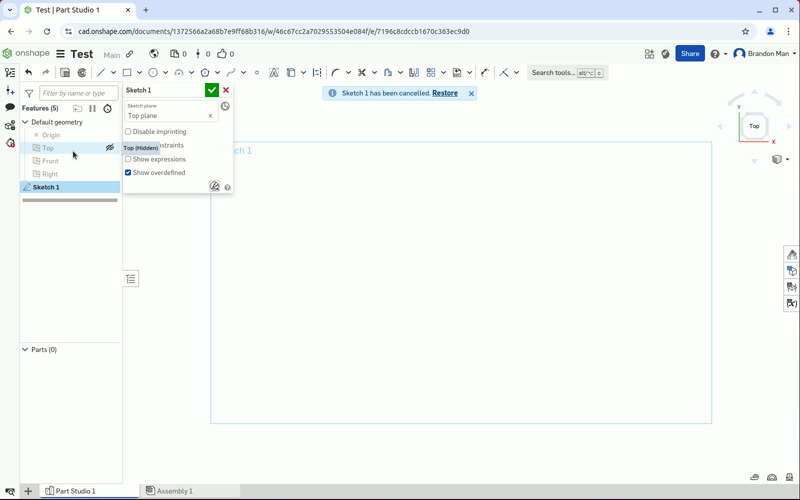
mouse_move(73, 352)
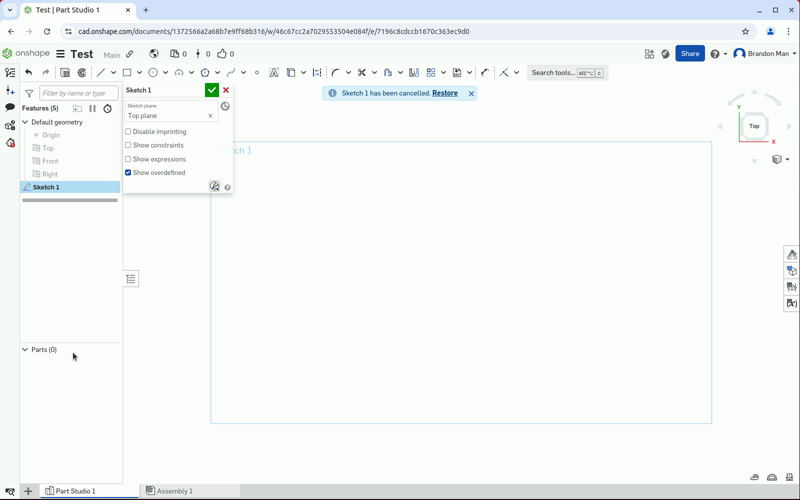
key(y)
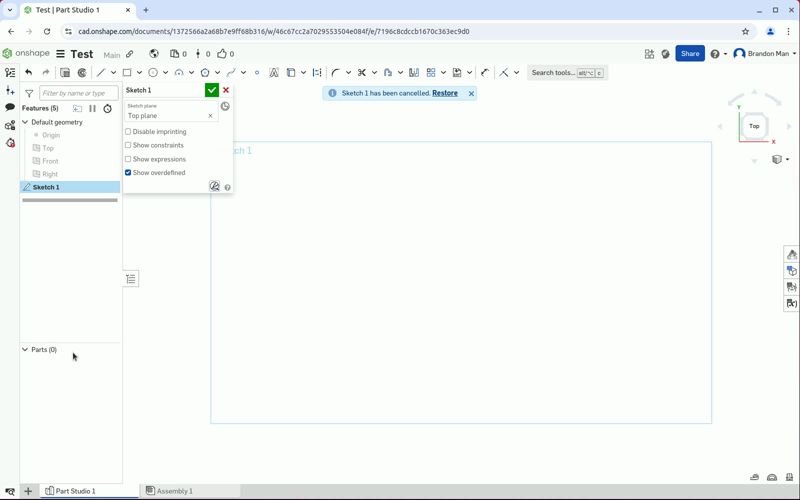
key(c)
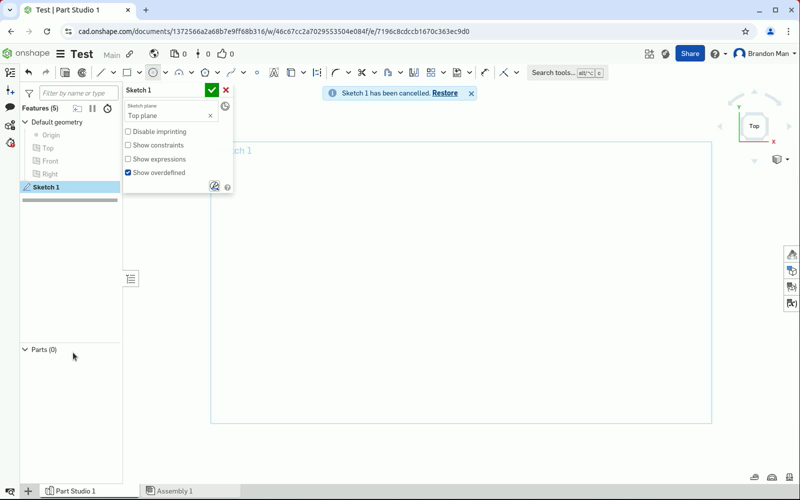
key_down(shift)
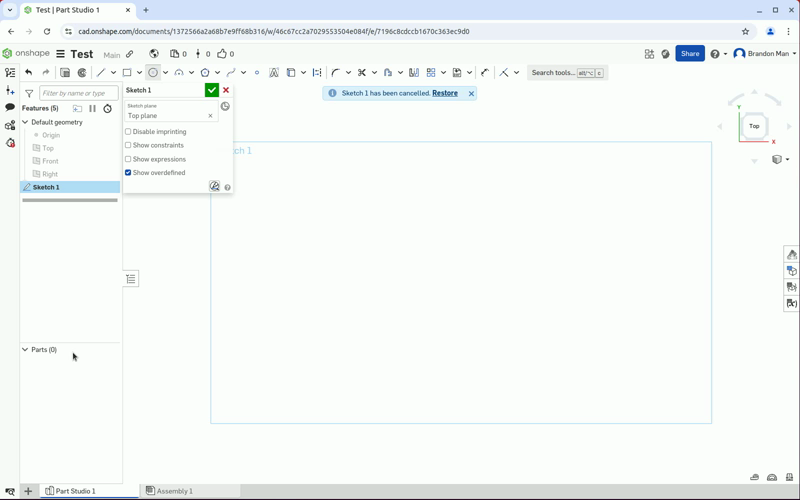
mouse_move(460, 282)
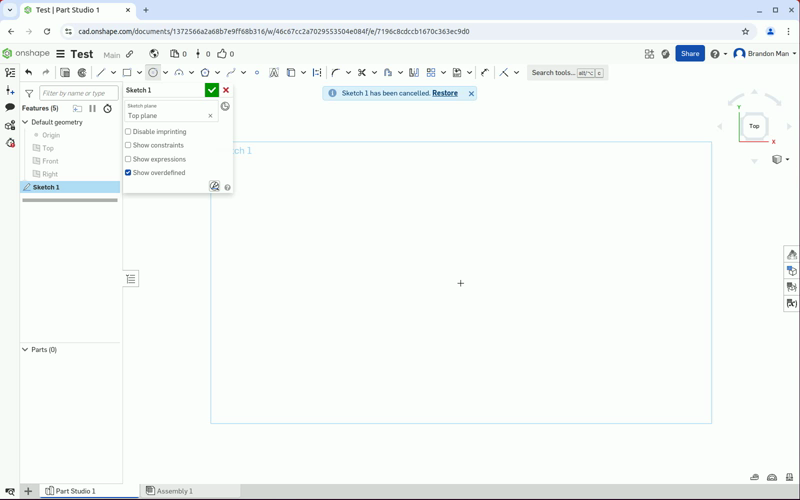
click(460, 282)
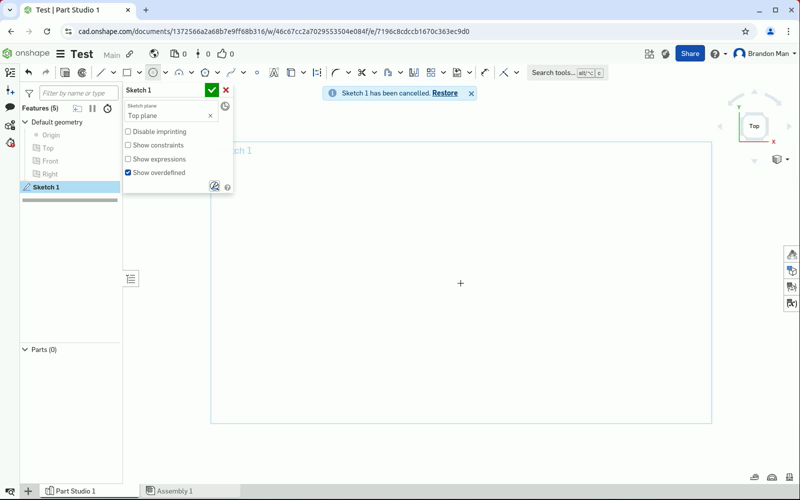
key_up(shift)
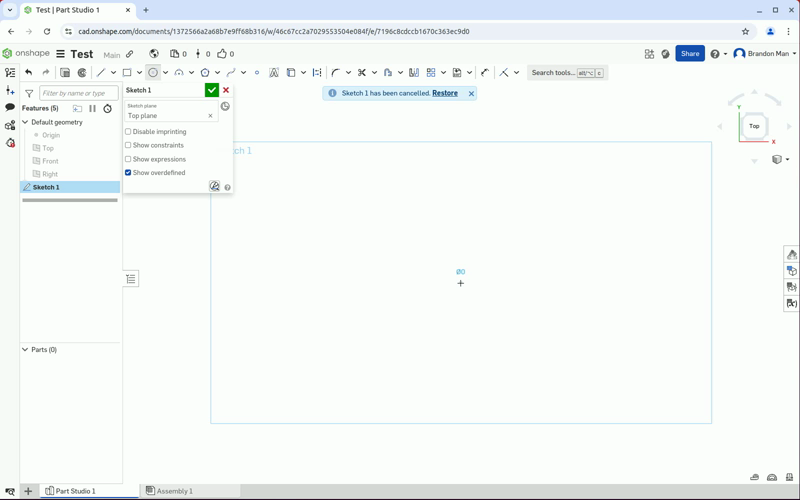
mouse_move(533, 282)
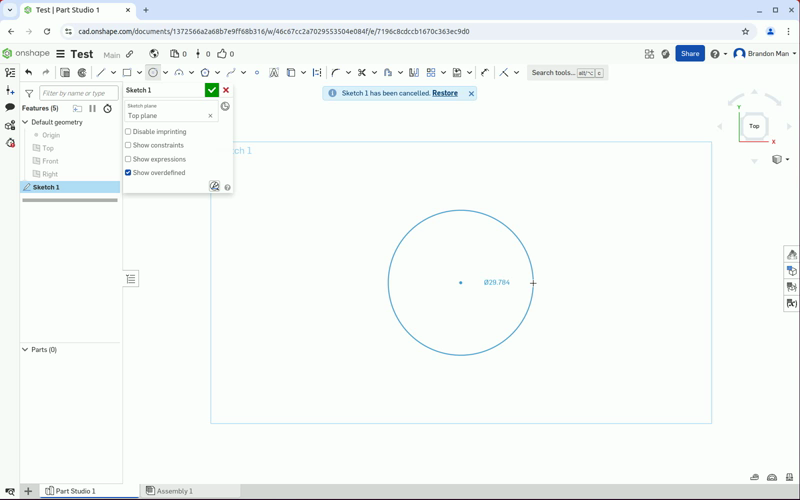
click(533, 282)
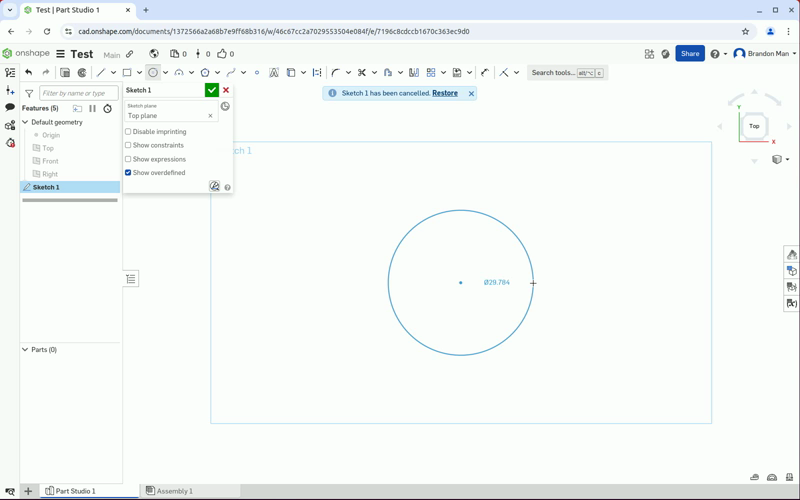
key(esc)
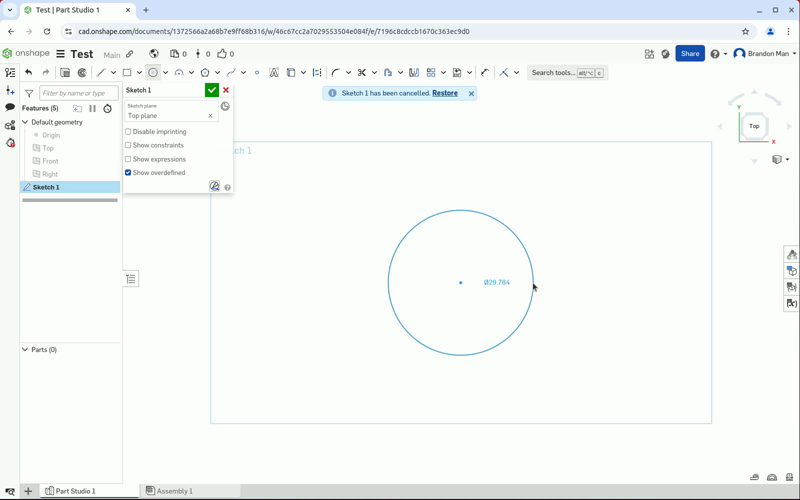
mouse_move(433, 312)
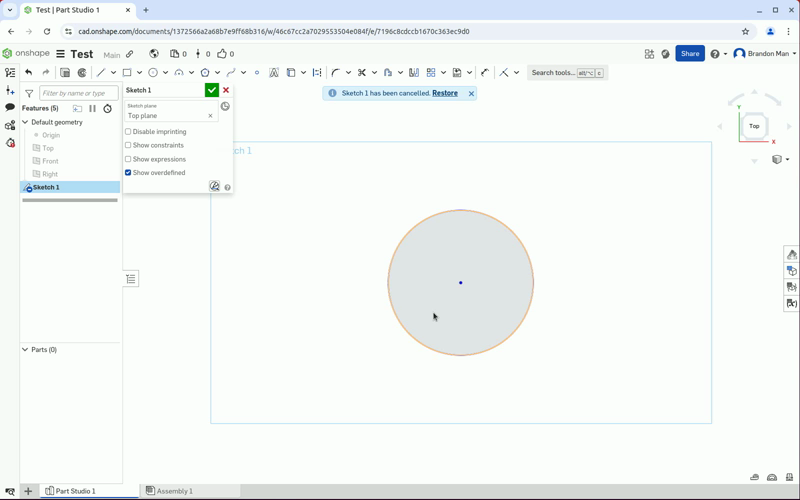
click(433, 312)
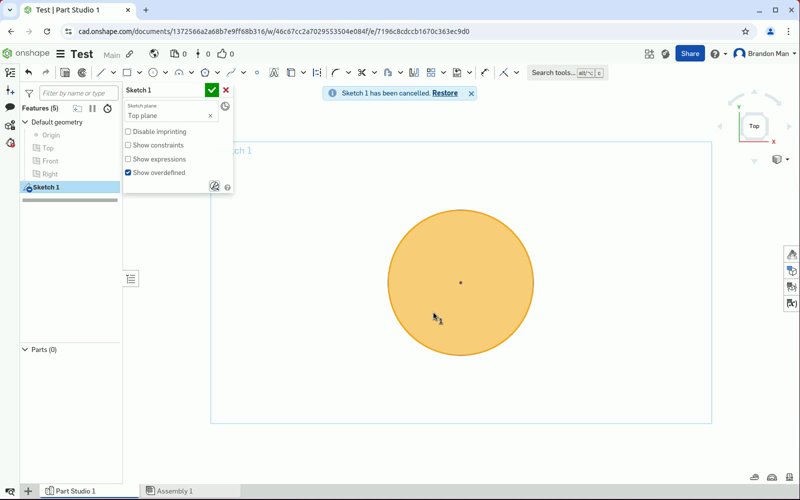
mouse_move(73, 352)
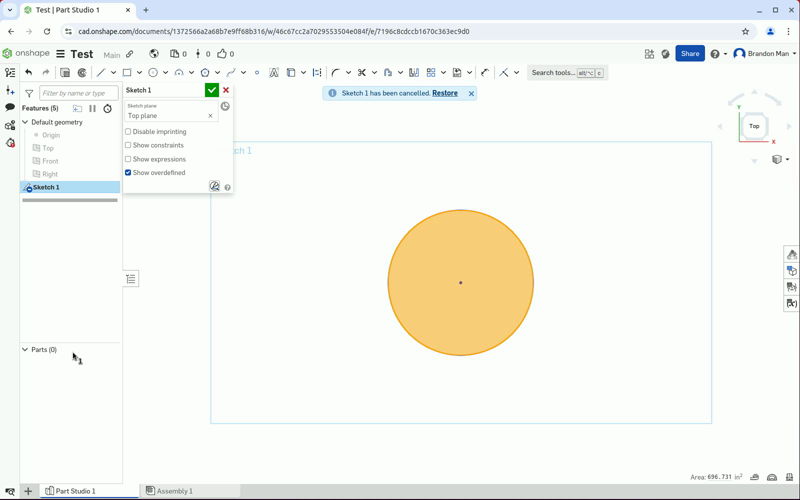
key(shift+y)
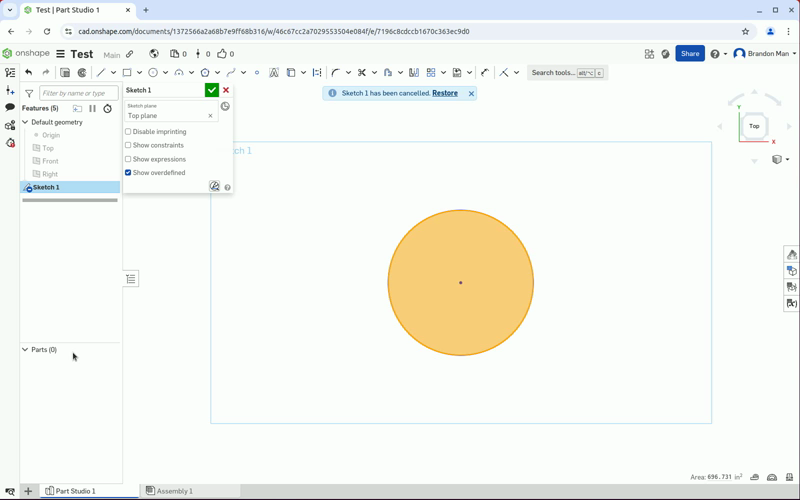
key(shift+e)
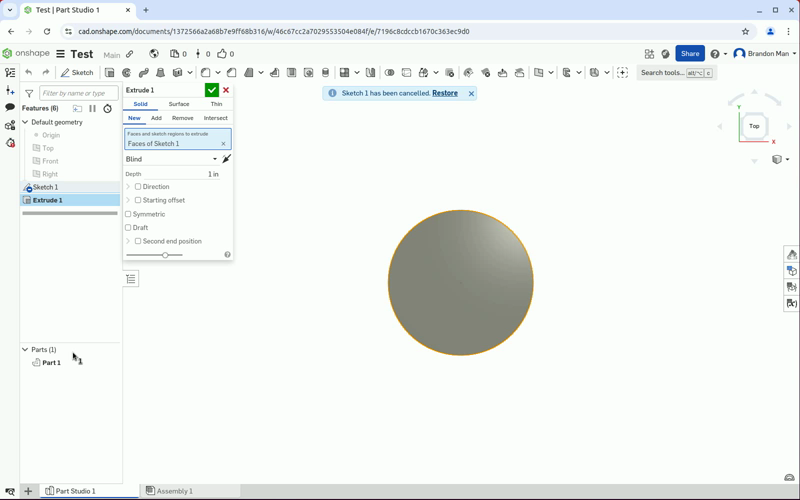
mouse_move(143, 106)
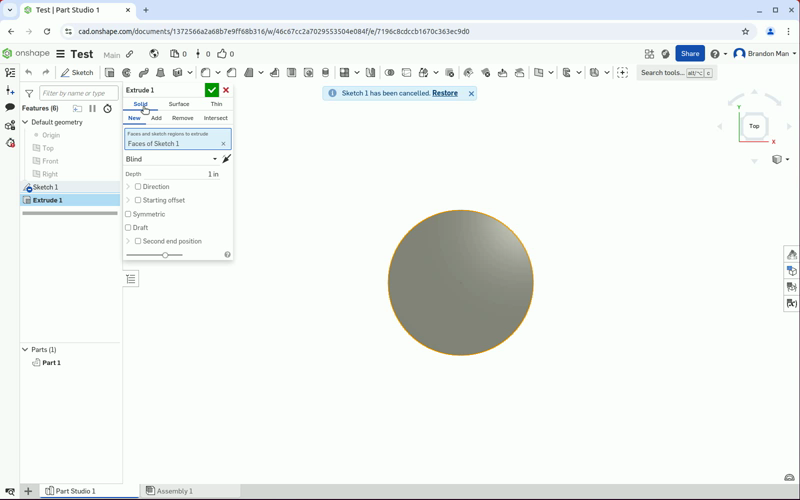
click(143, 106)
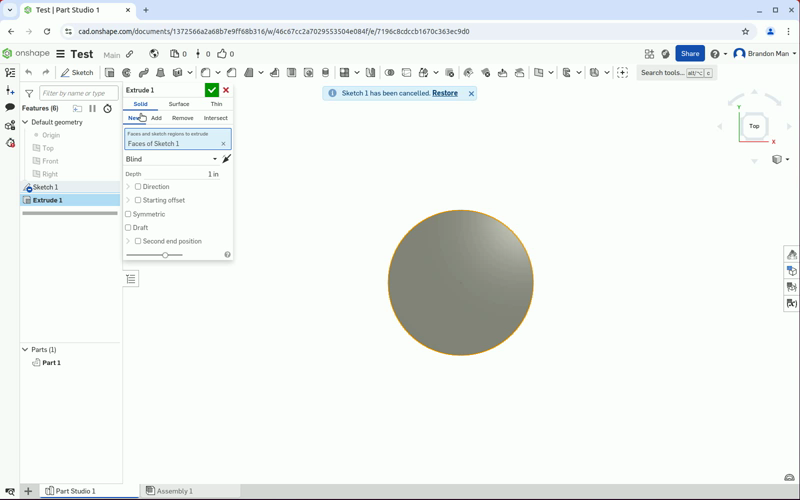
mouse_move(137, 120)
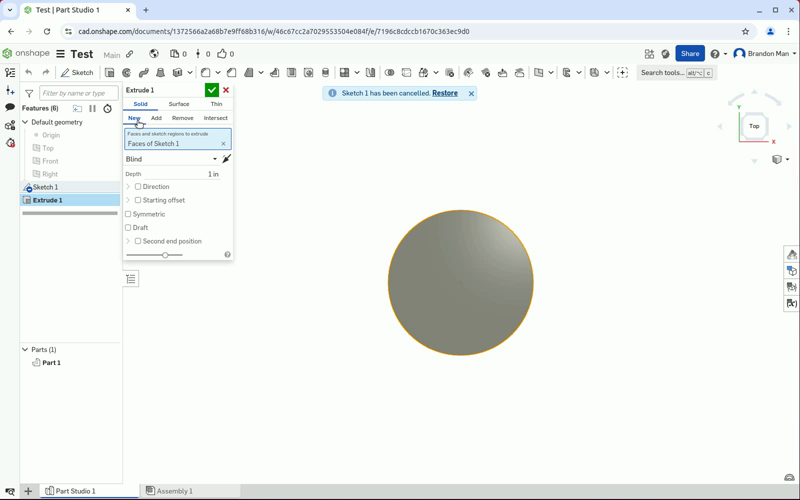
click(137, 120)
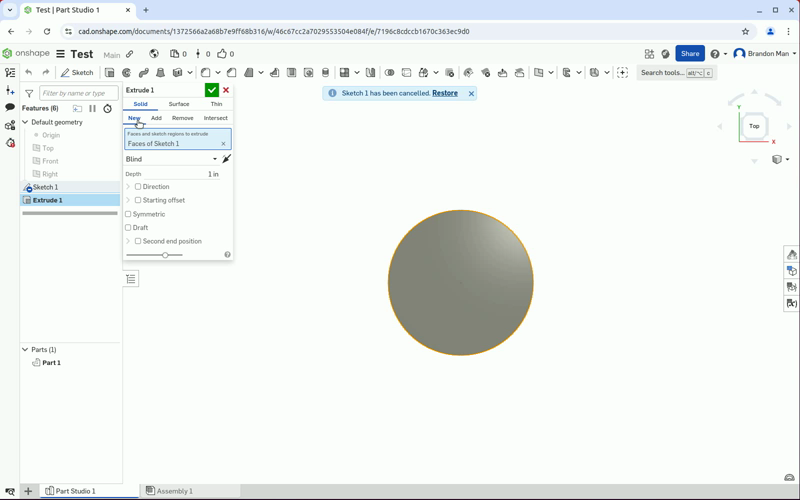
key(tab, 4)
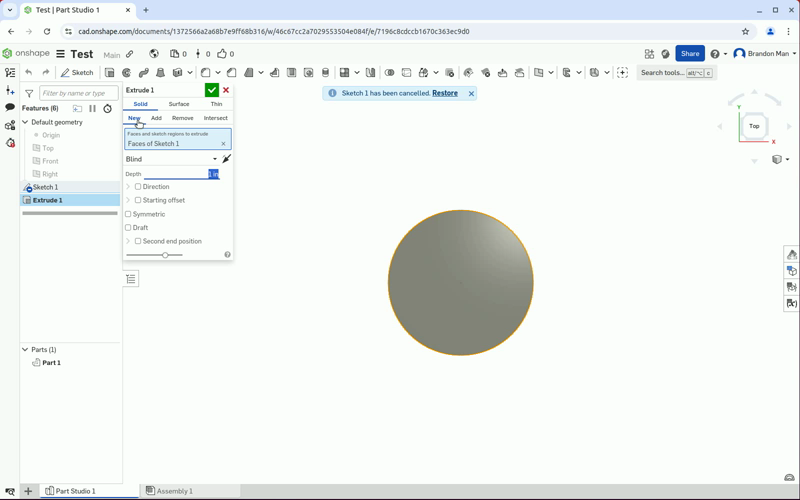
text(8.184)
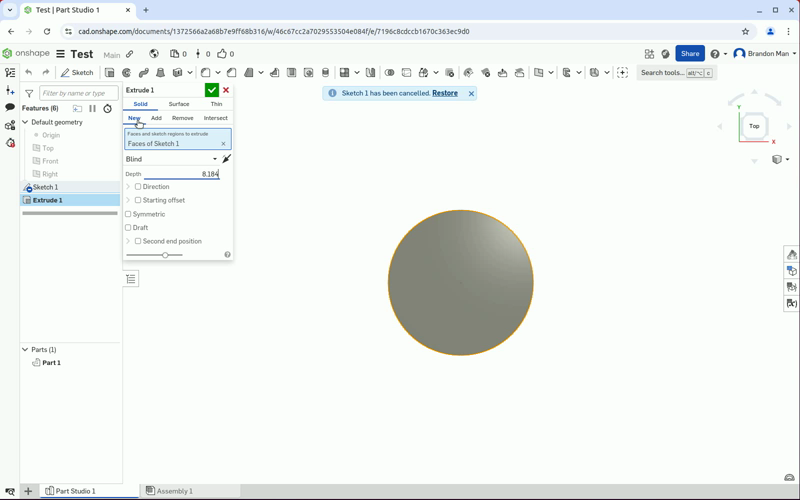
key(enter)
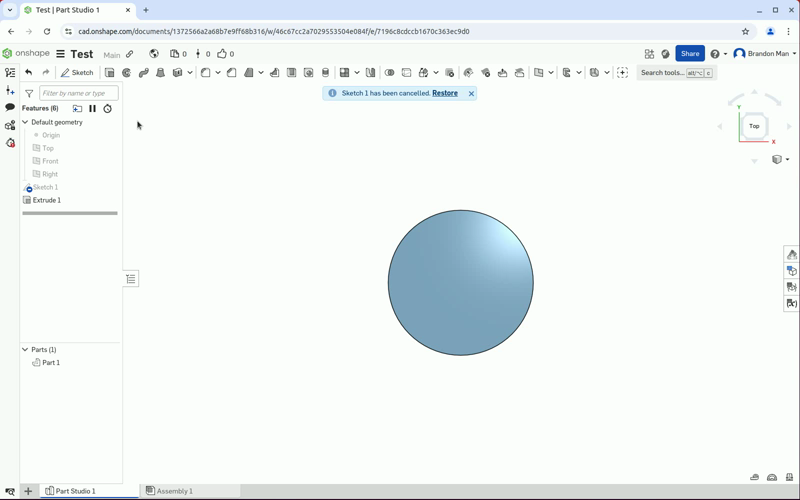
key(shift+h)
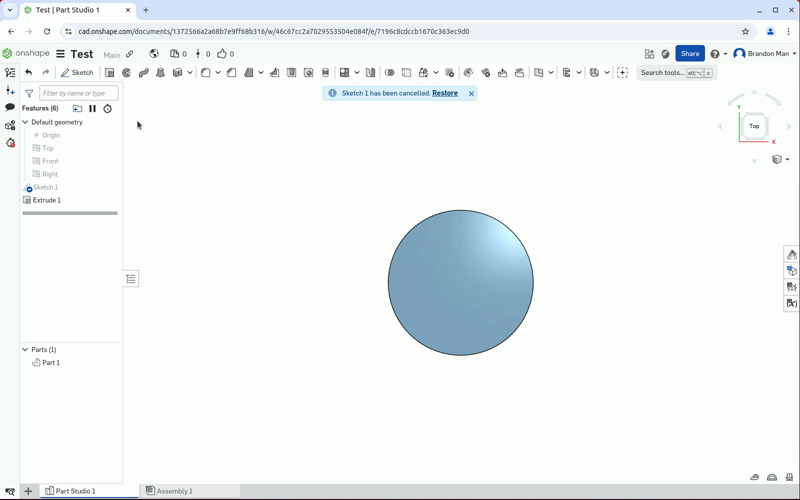
key(shift+h)
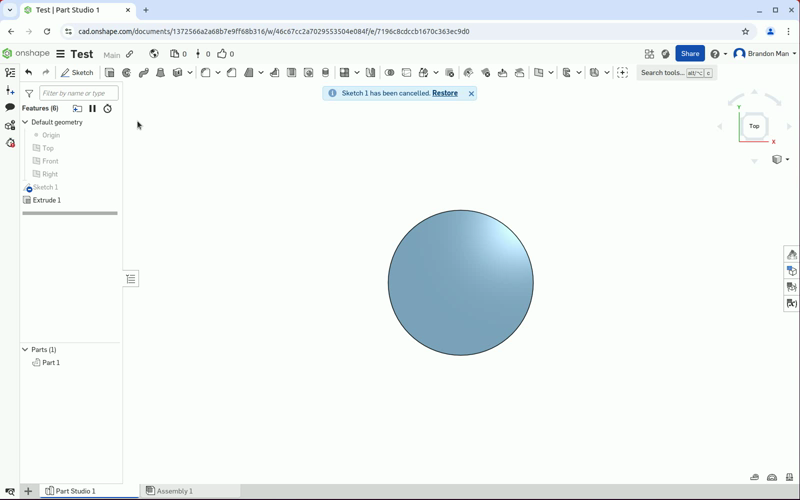
mouse_move(73, 189)
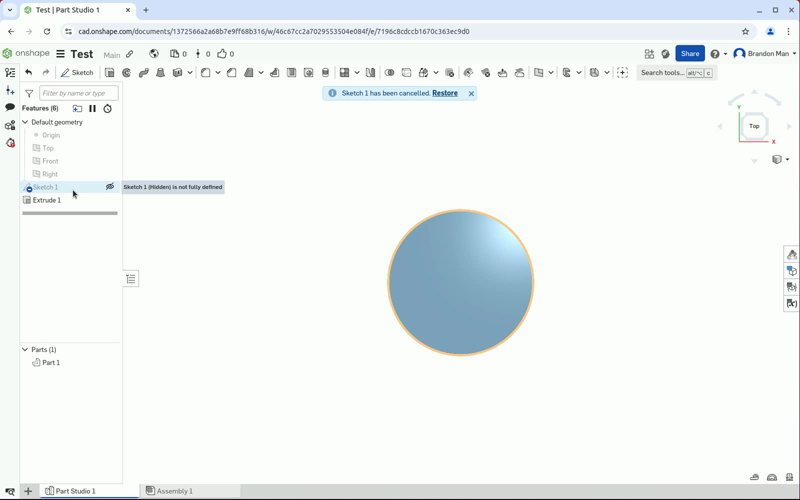
click(73, 189)
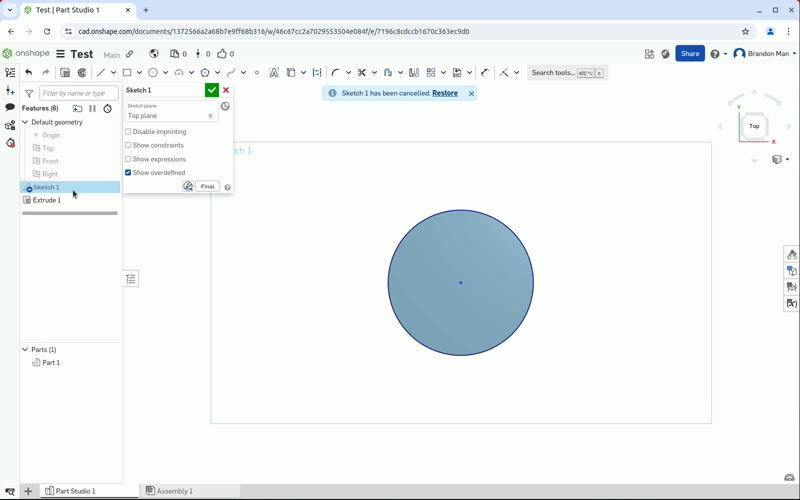
mouse_move(229, 92)
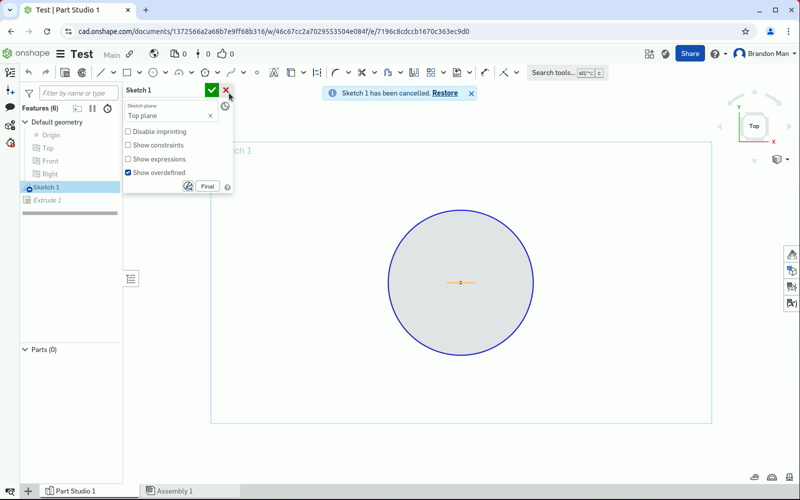
click(229, 92)
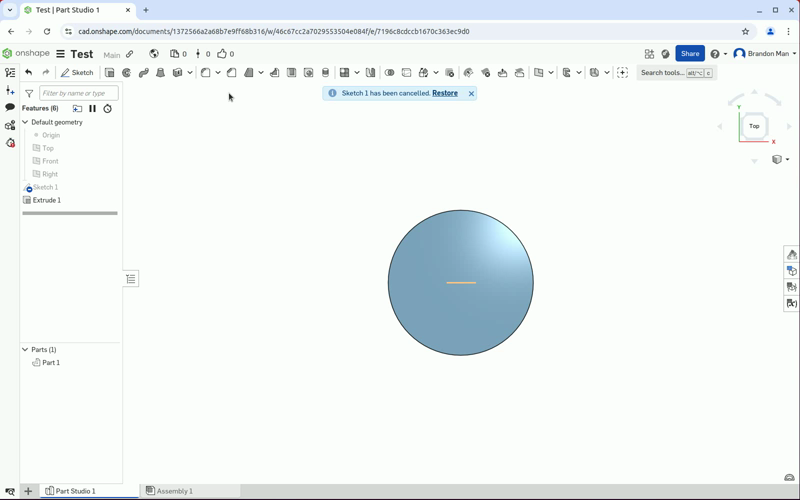
mouse_move(541, 75)
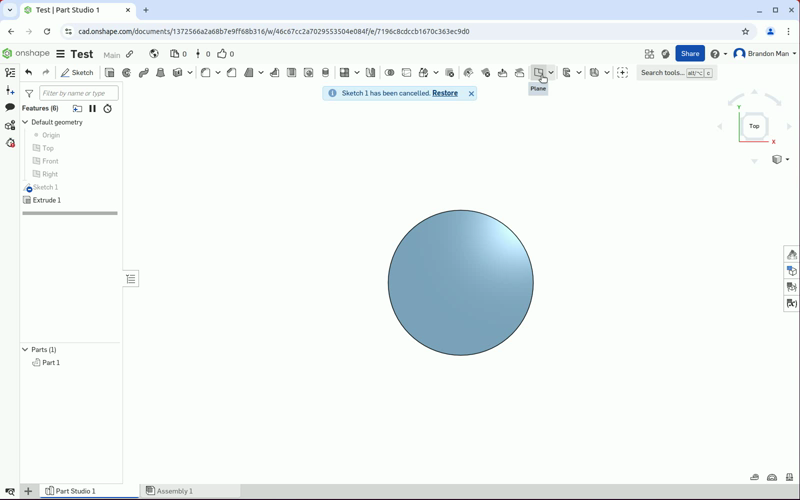
click(541, 75)
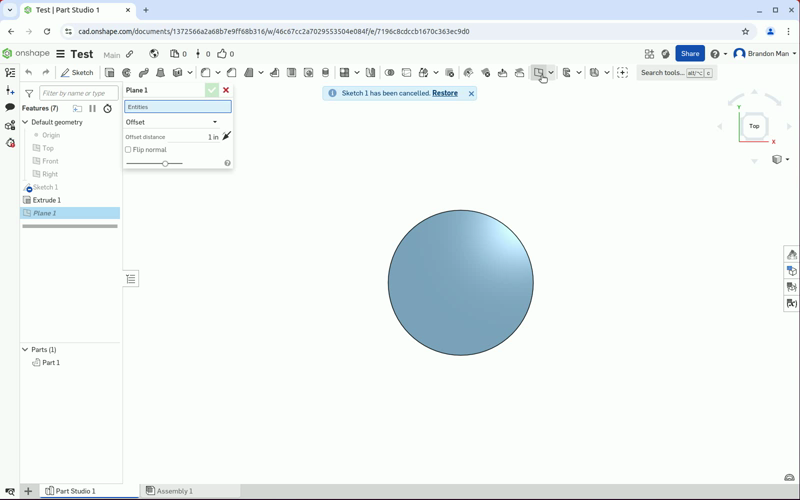
mouse_move(73, 150)
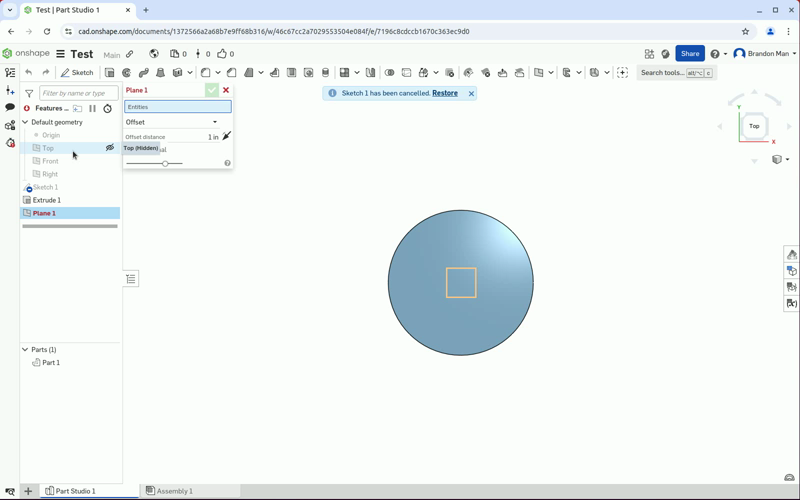
click(73, 150)
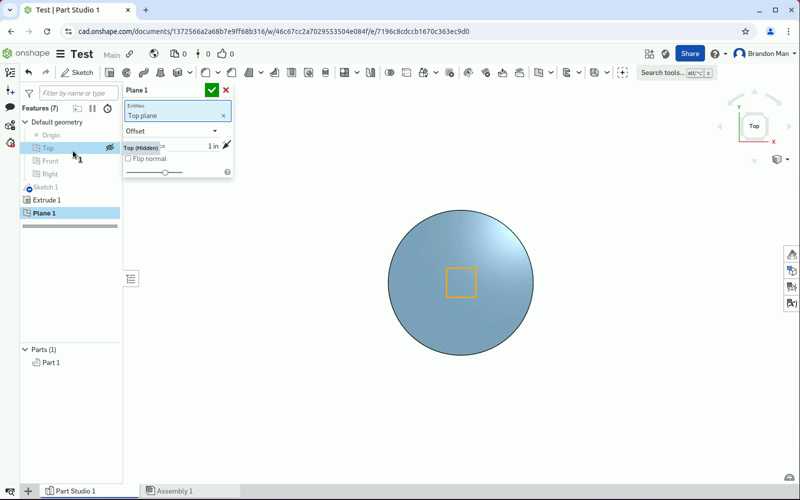
key(tab, 2)
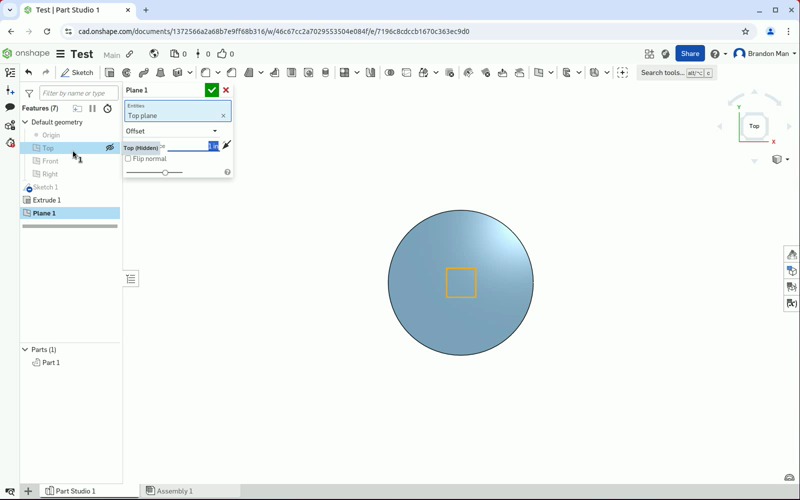
text(8.196)
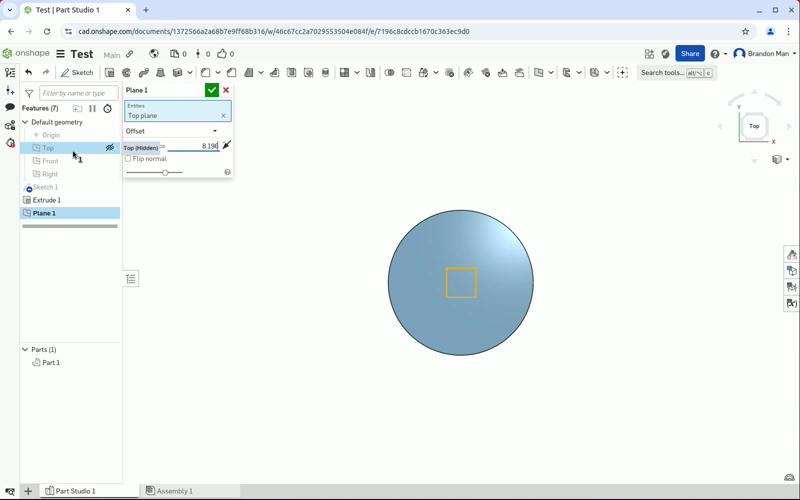
key(enter, 2)
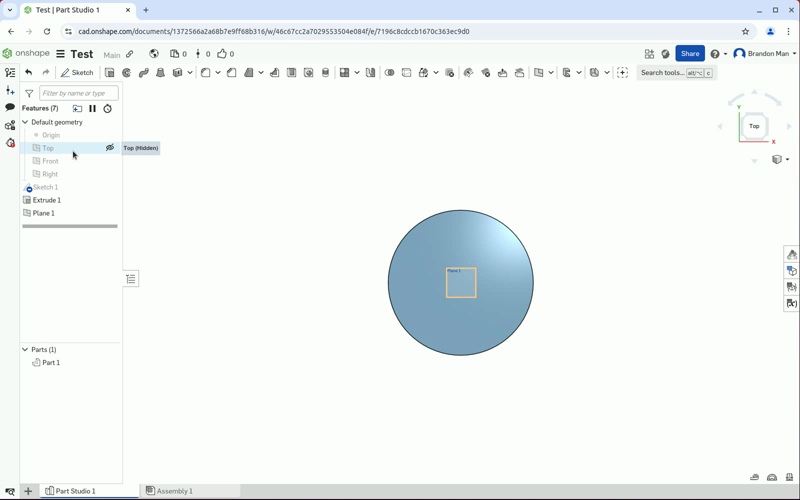
key(shift+s)
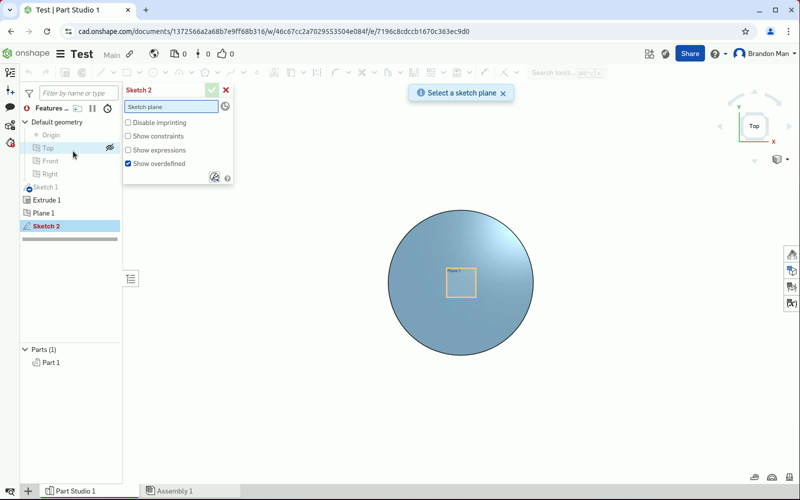
mouse_move(73, 215)
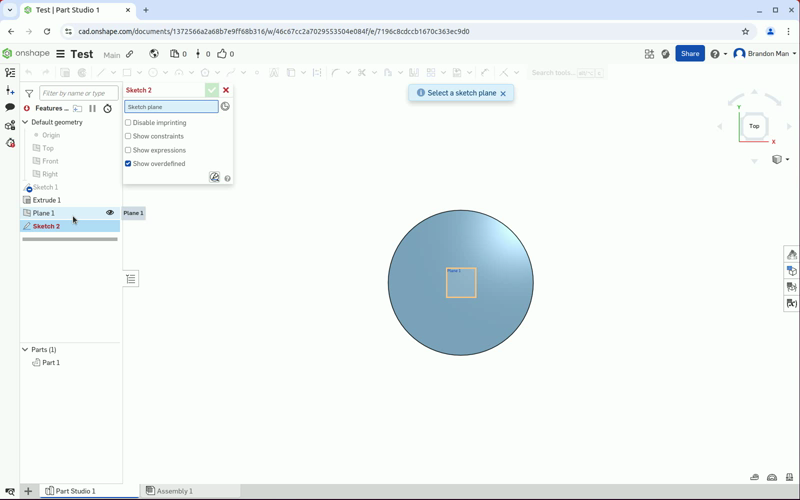
click(73, 215)
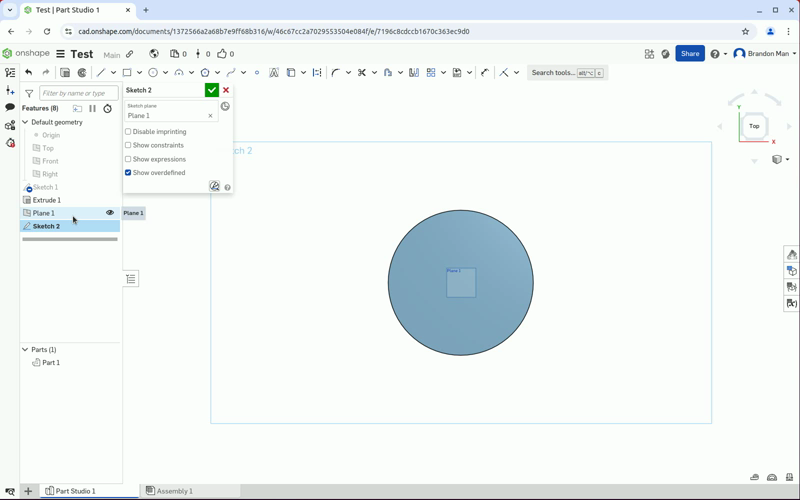
mouse_move(73, 352)
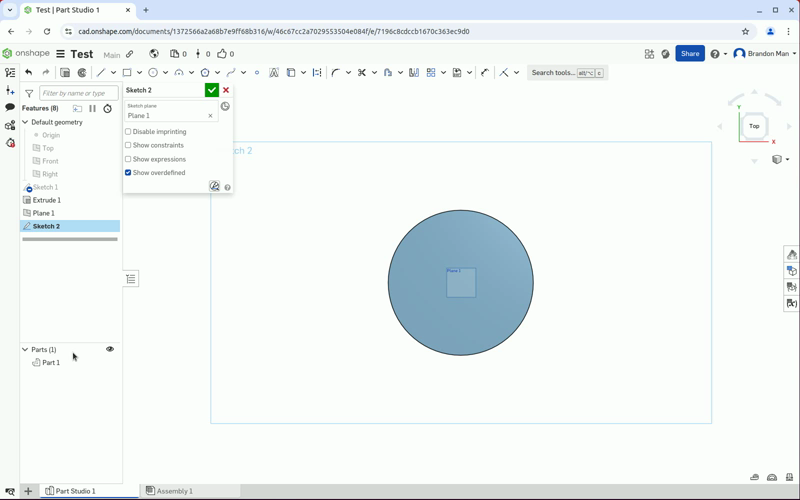
key(y)
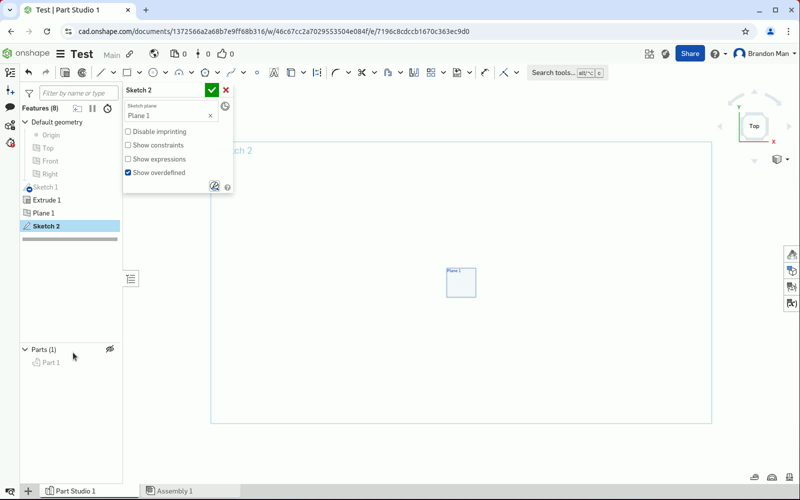
key(c)
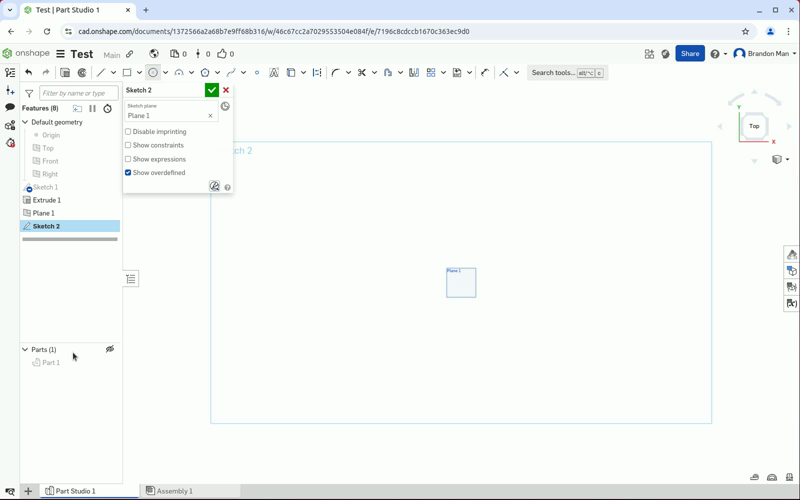
key_down(shift)
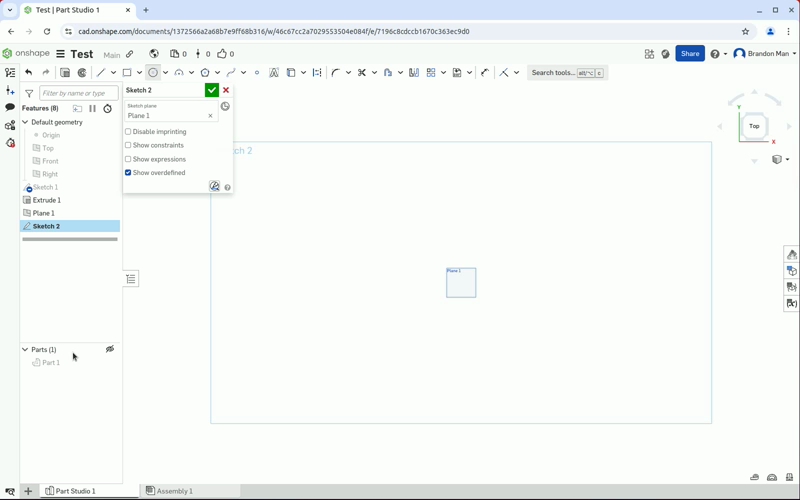
mouse_move(460, 282)
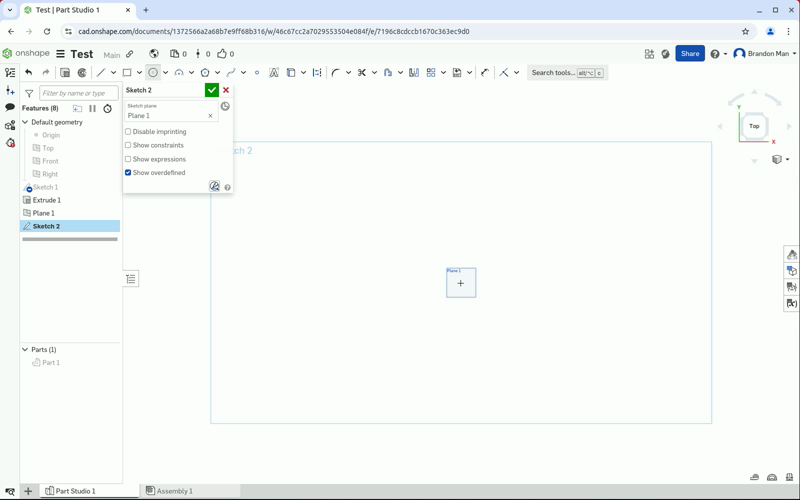
click(460, 282)
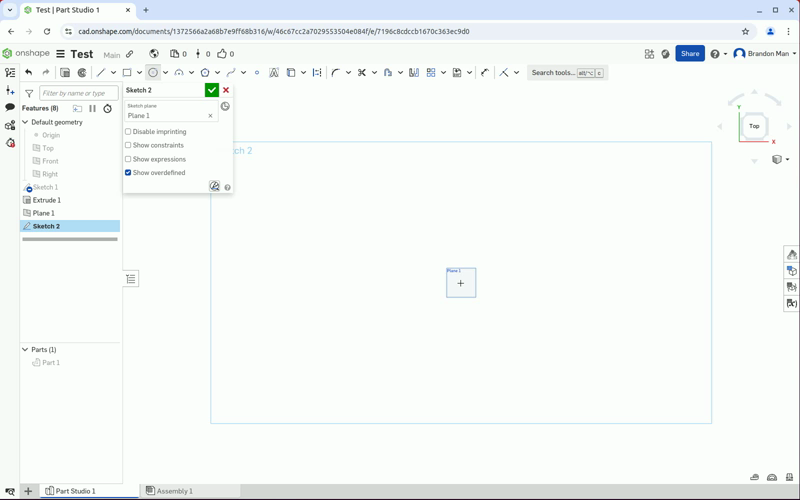
key_up(shift)
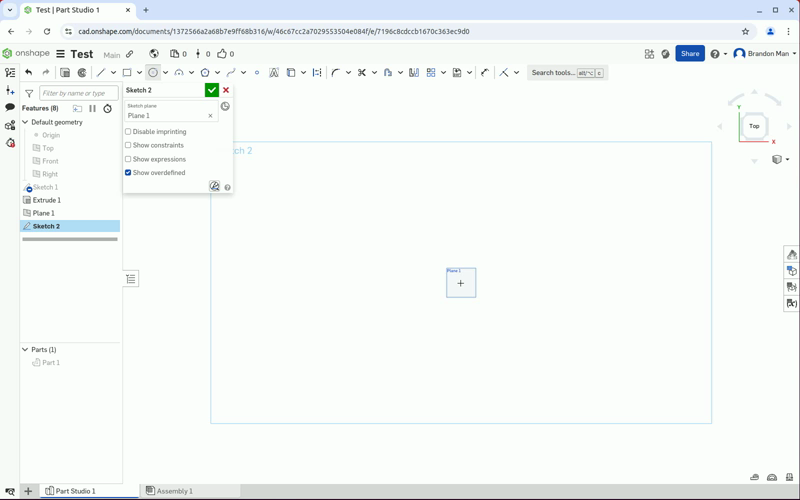
mouse_move(511, 282)
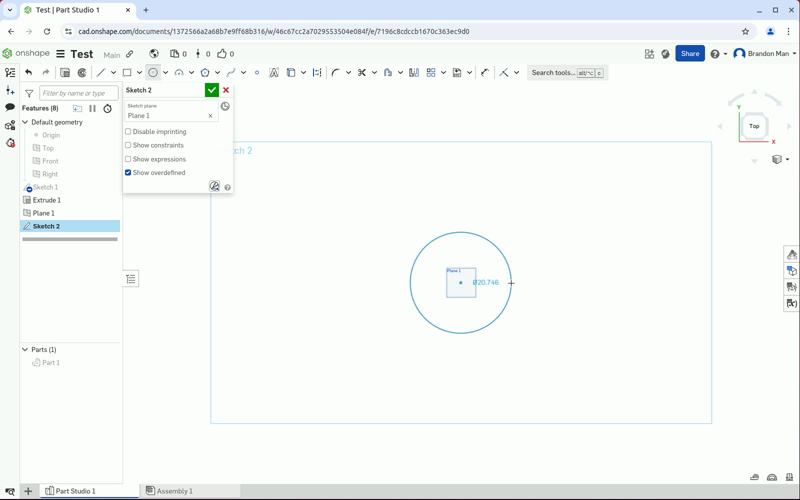
click(511, 282)
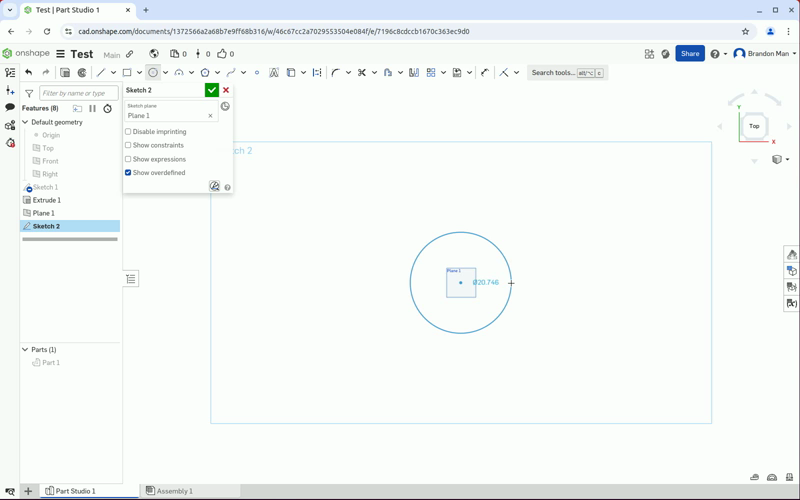
key(esc)
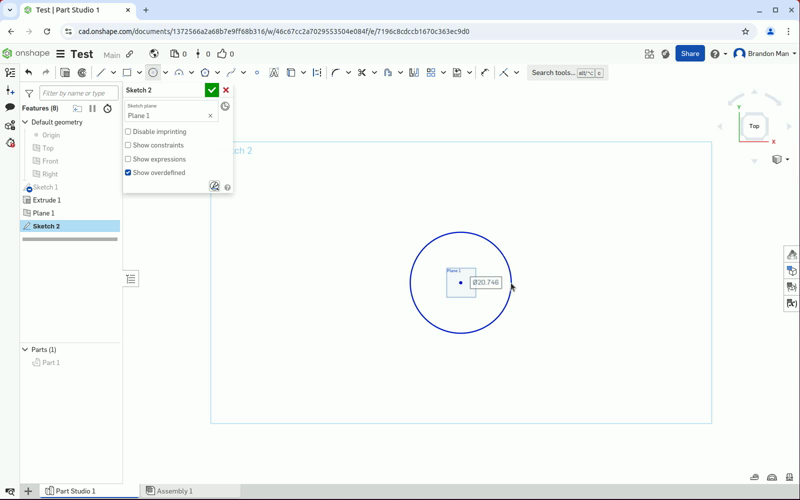
mouse_move(489, 277)
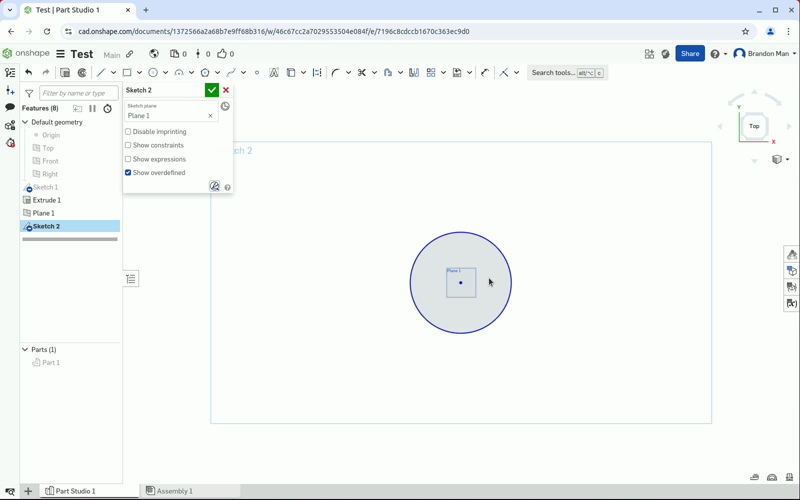
click(489, 277)
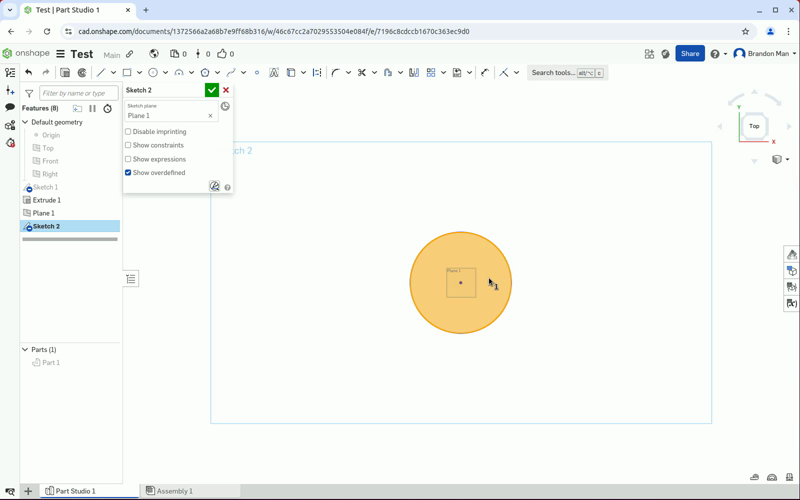
mouse_move(73, 352)
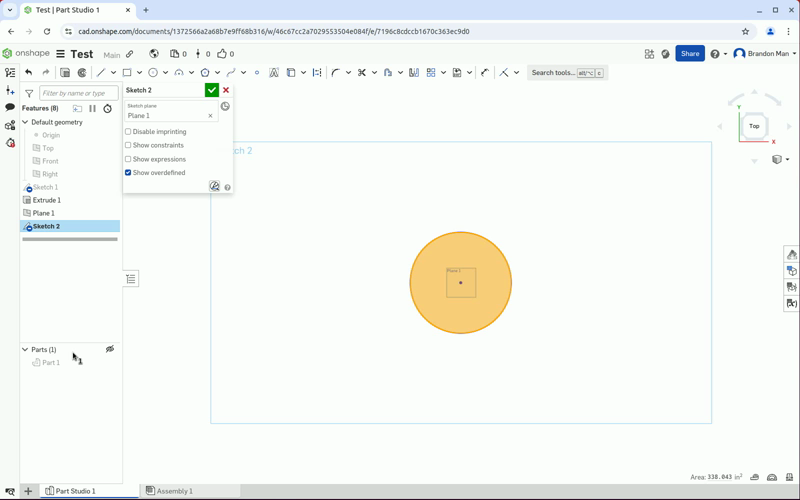
key(shift+y)
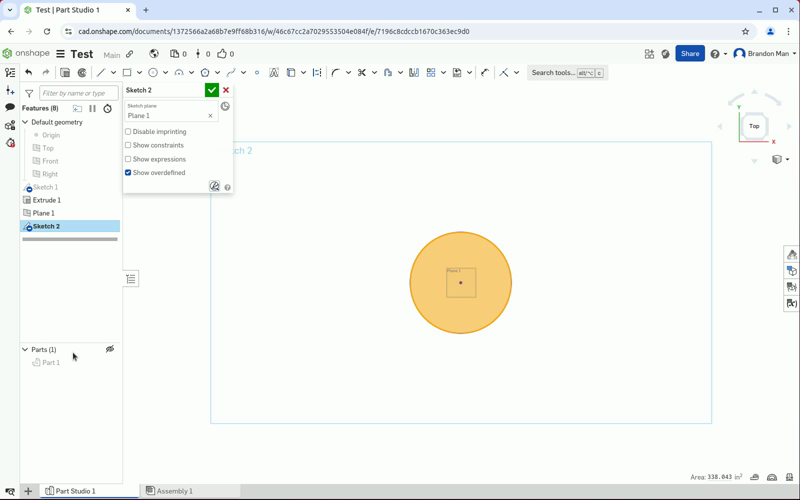
key(shift+e)
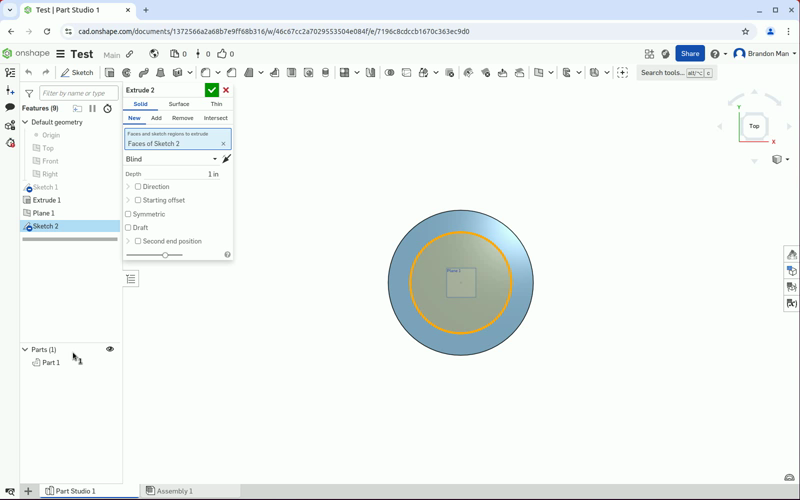
mouse_move(143, 106)
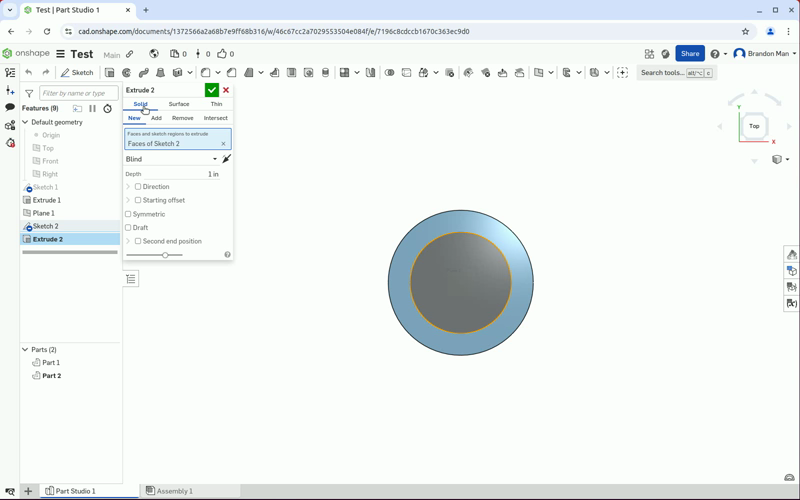
click(143, 106)
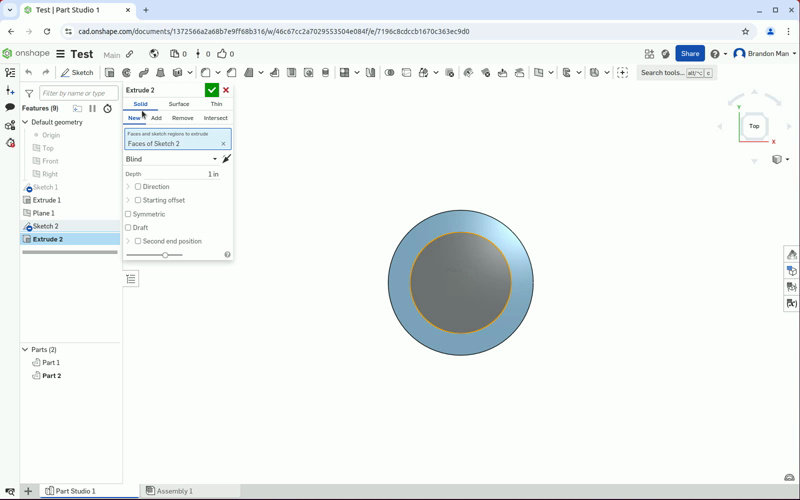
mouse_move(137, 120)
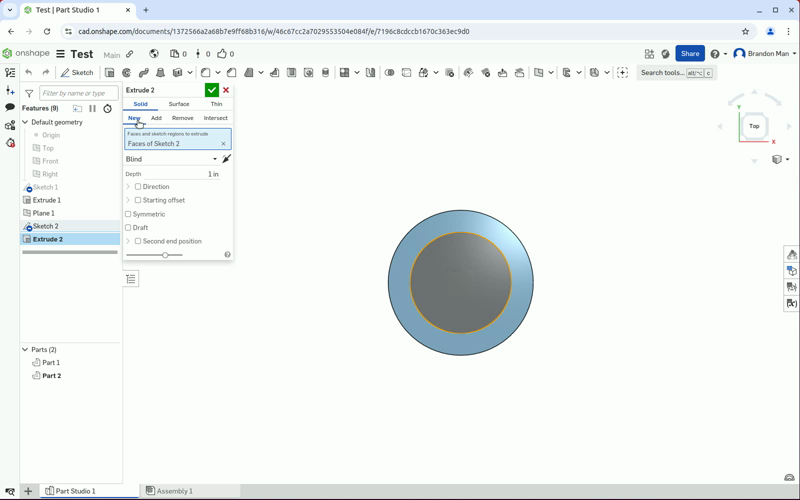
click(137, 120)
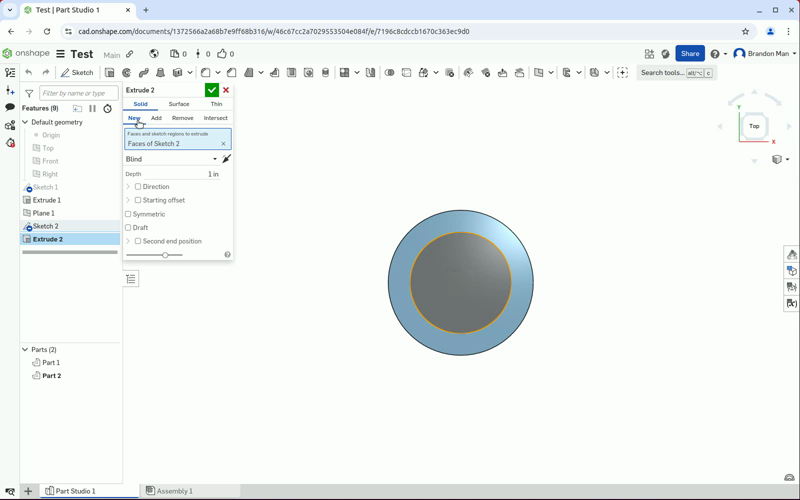
key(tab, 4)
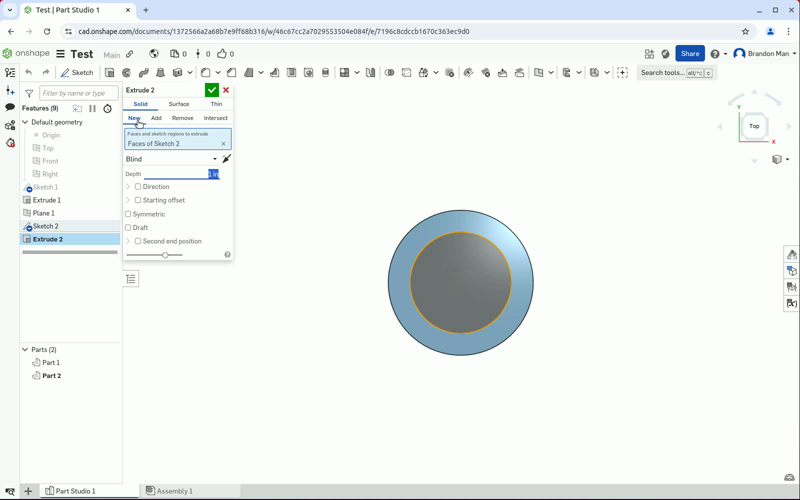
text(11.554)
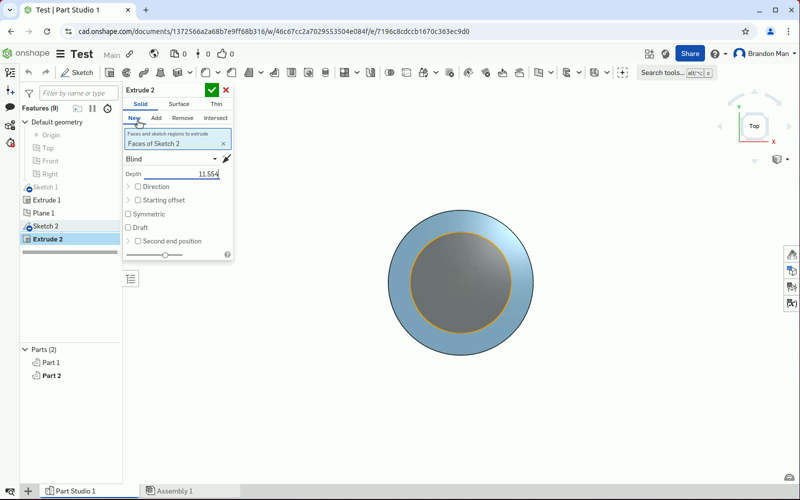
key(enter)
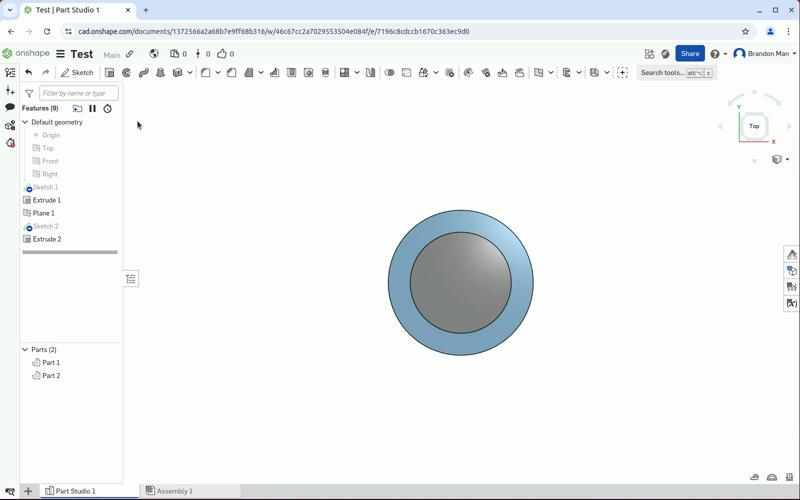
key(shift+h)
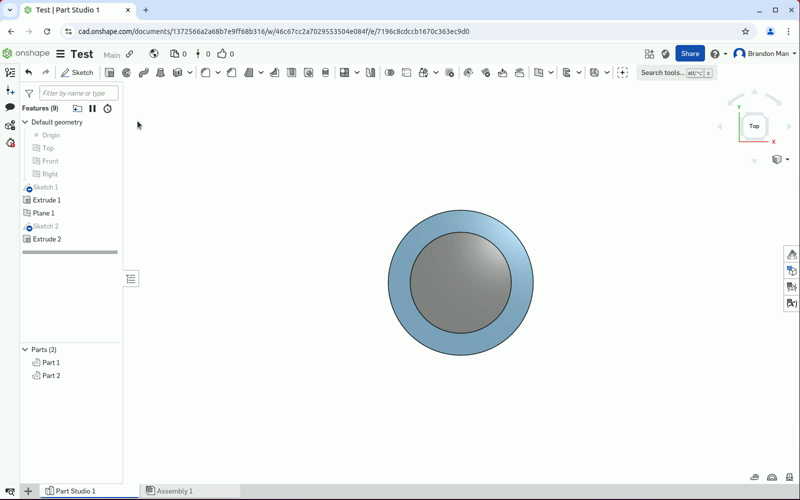
key(shift+h)
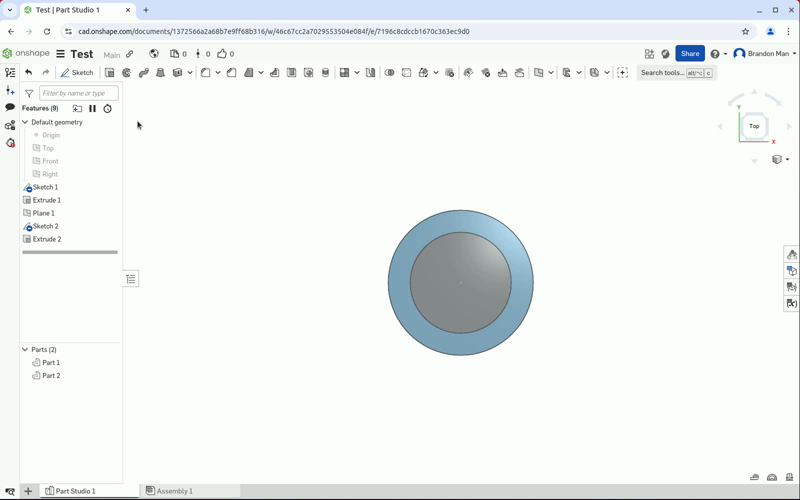
key(shift+7)
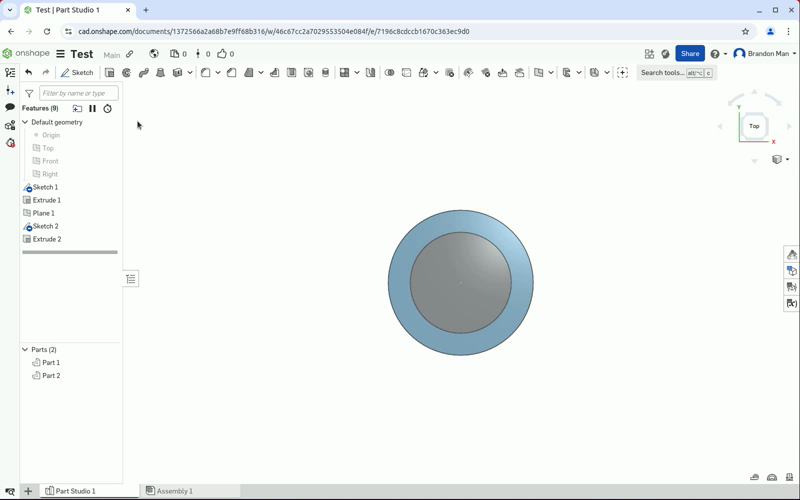
key(up, 3)
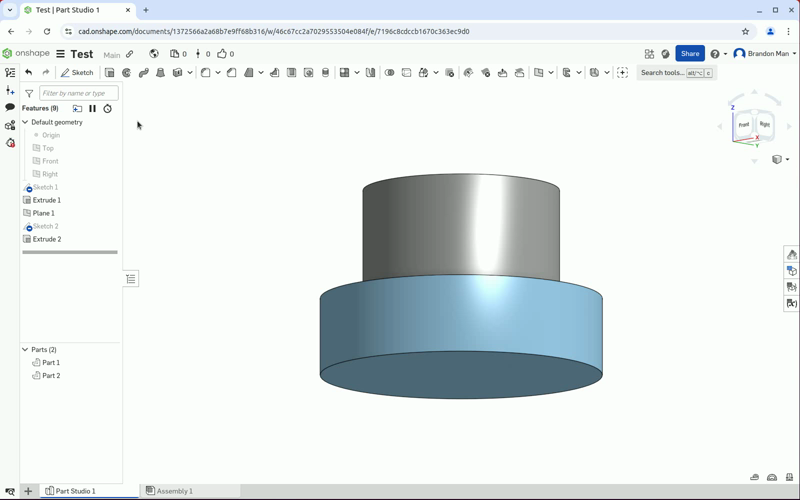
key(left, 3)
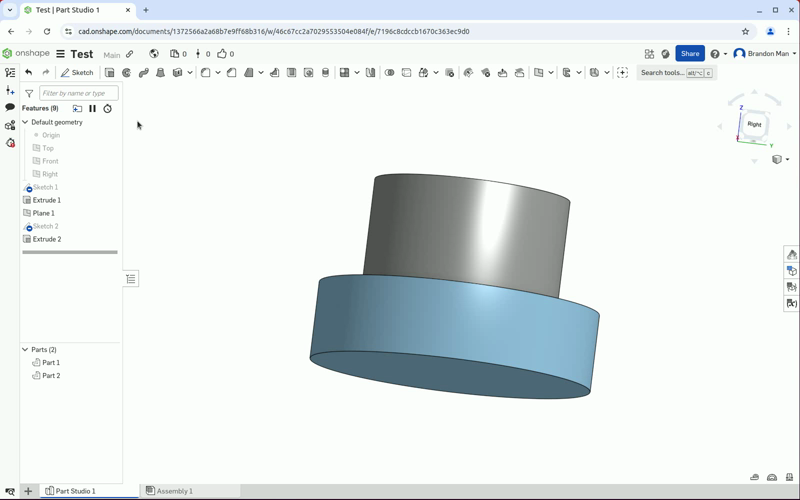
key(right, 3)
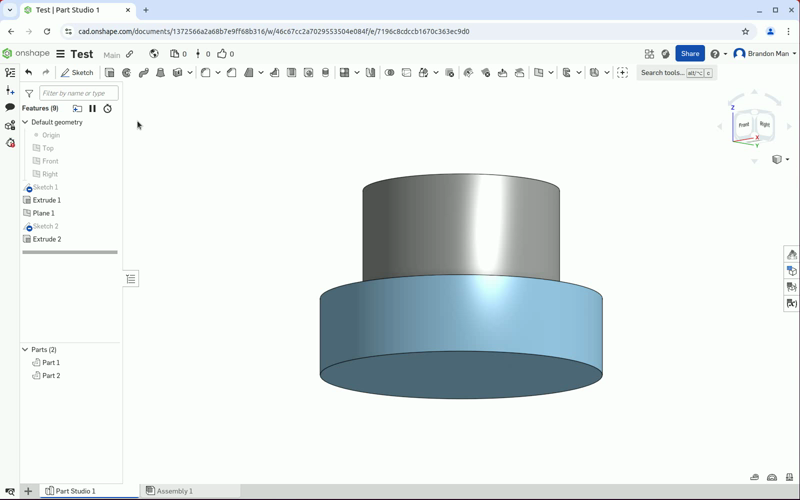
key(down, 3)
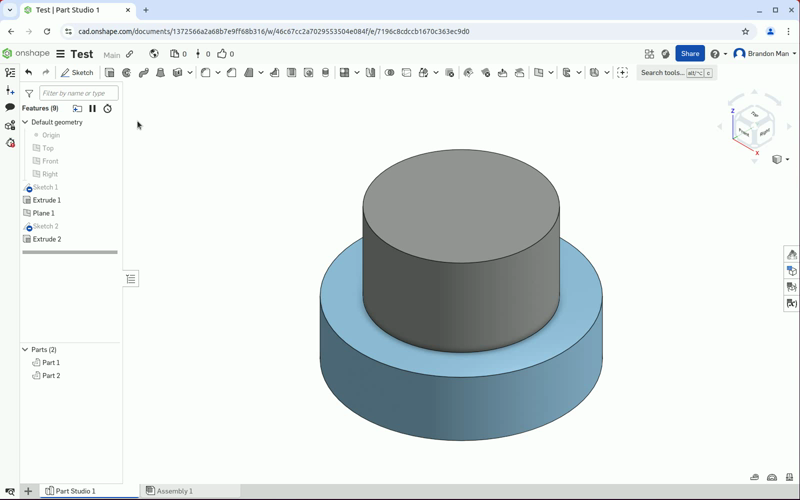
mouse_move(73, 189)
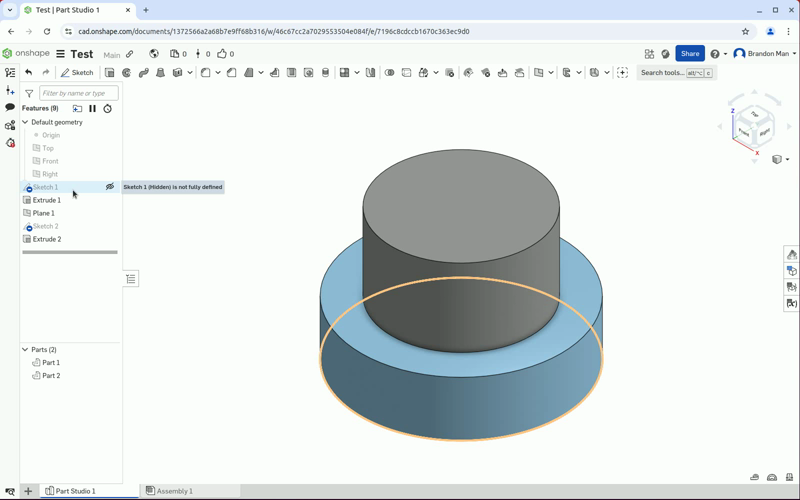
click(73, 189)